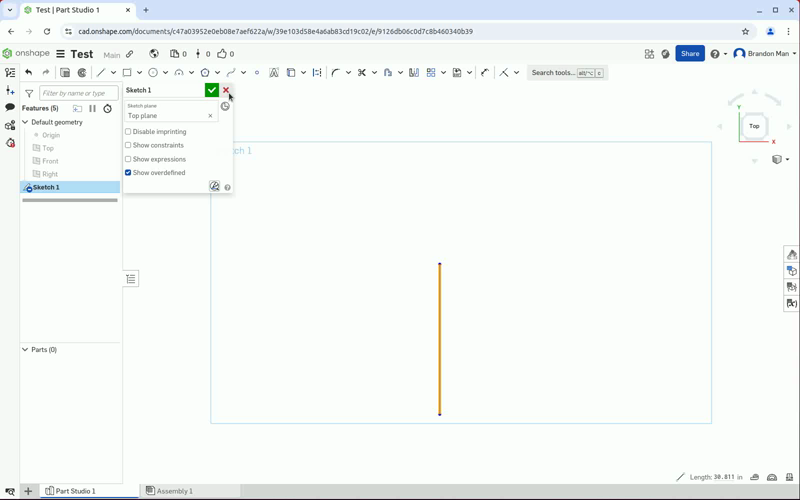
key(shift+h)
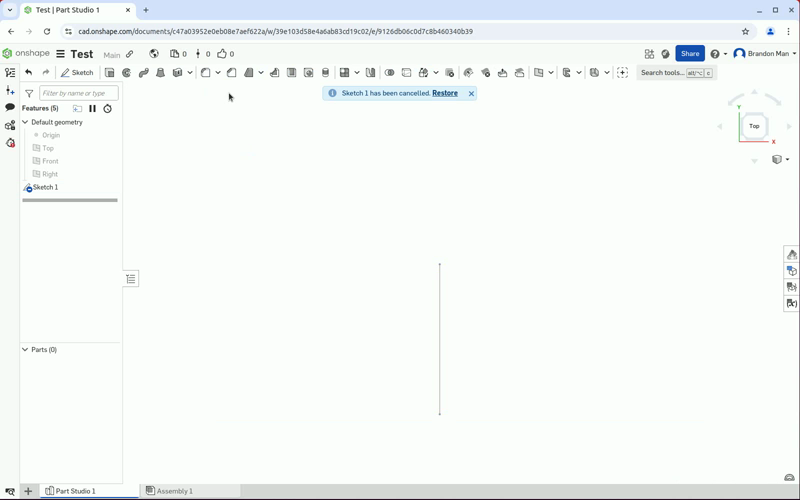
key(shift+s)
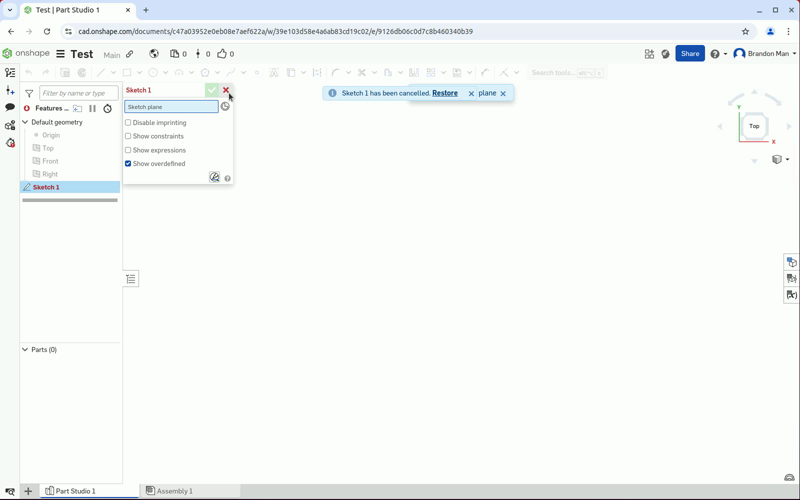
mouse_move(73, 150)
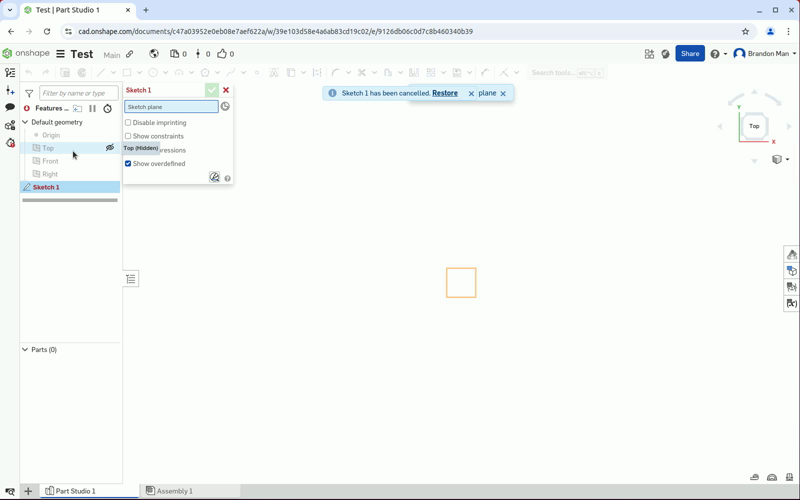
click(73, 150)
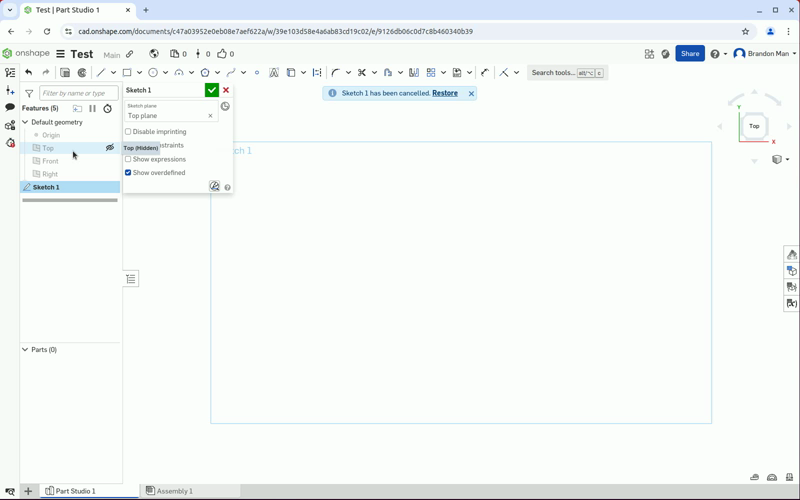
mouse_move(73, 352)
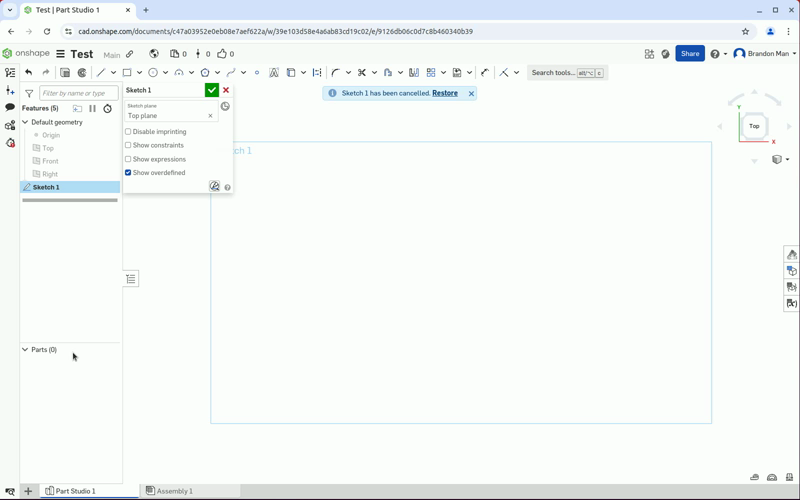
key(y)
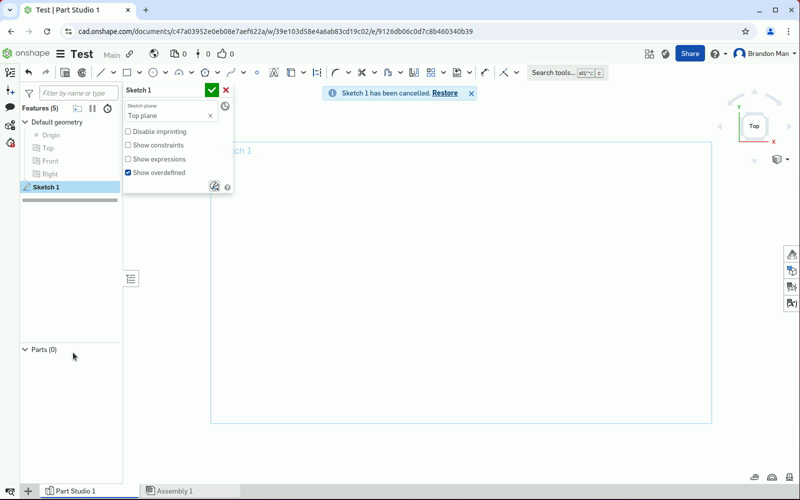
key(c)
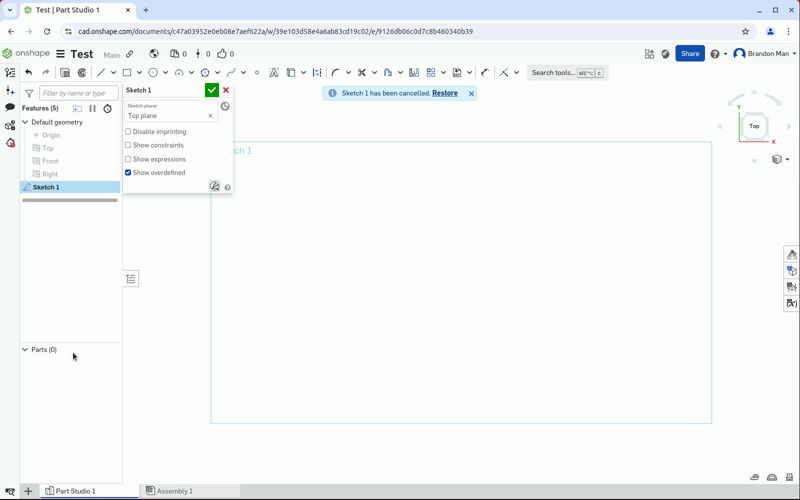
key_down(shift)
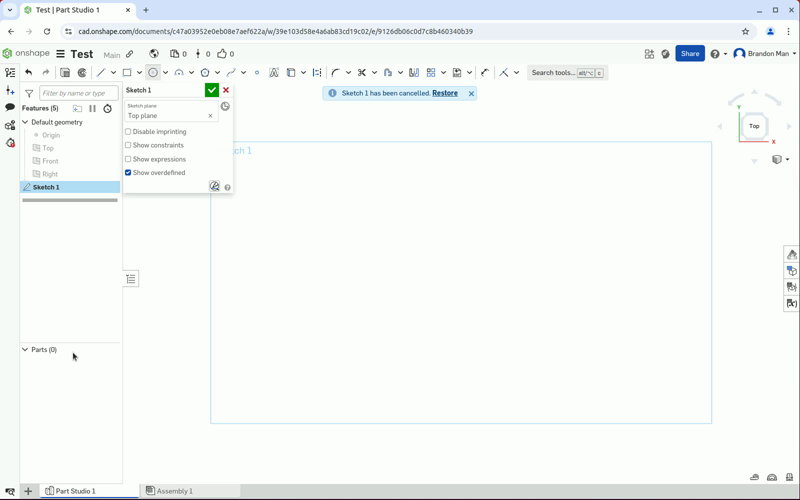
mouse_move(461, 282)
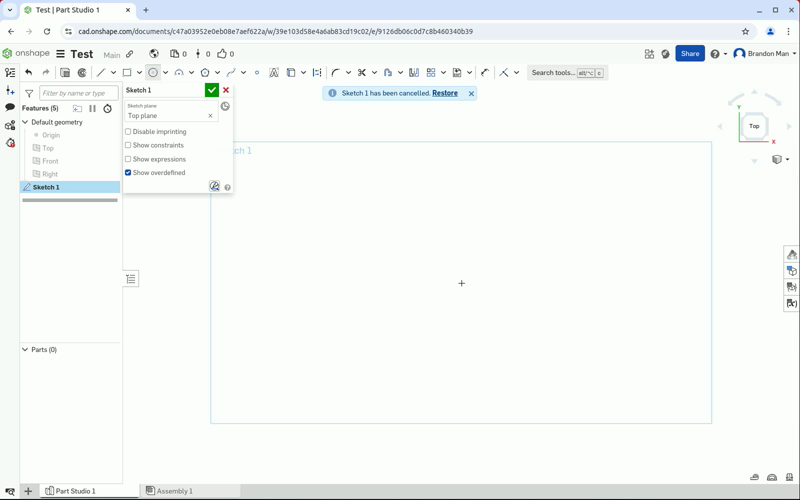
click(461, 282)
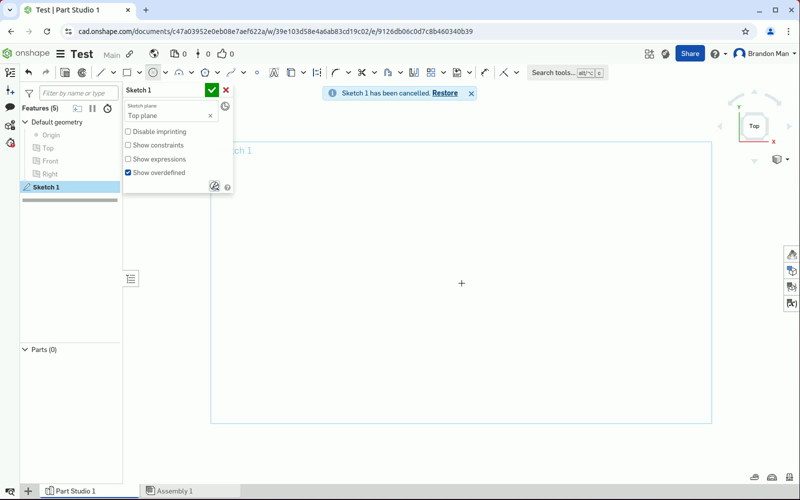
key_up(shift)
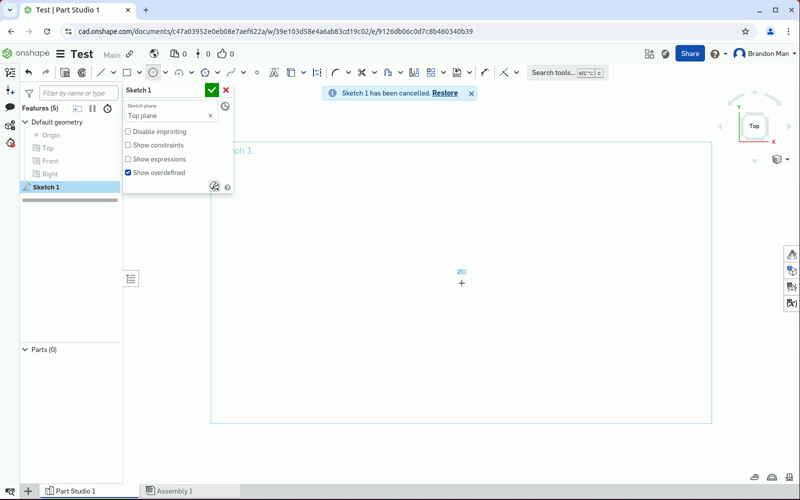
mouse_move(528, 282)
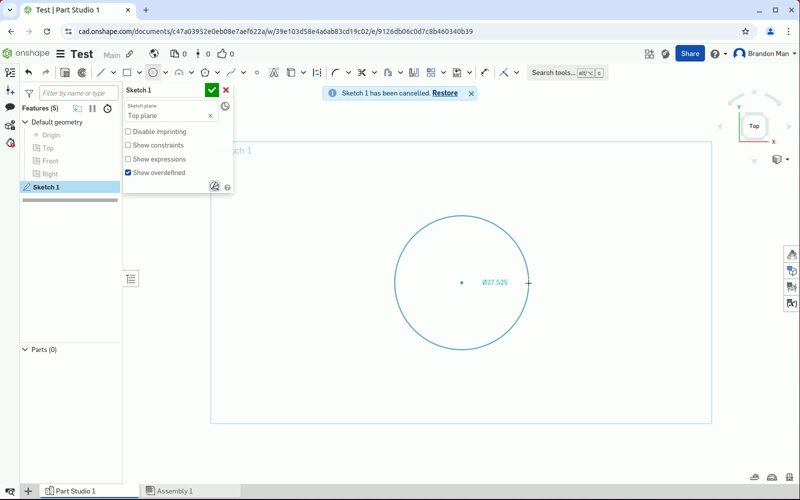
click(528, 282)
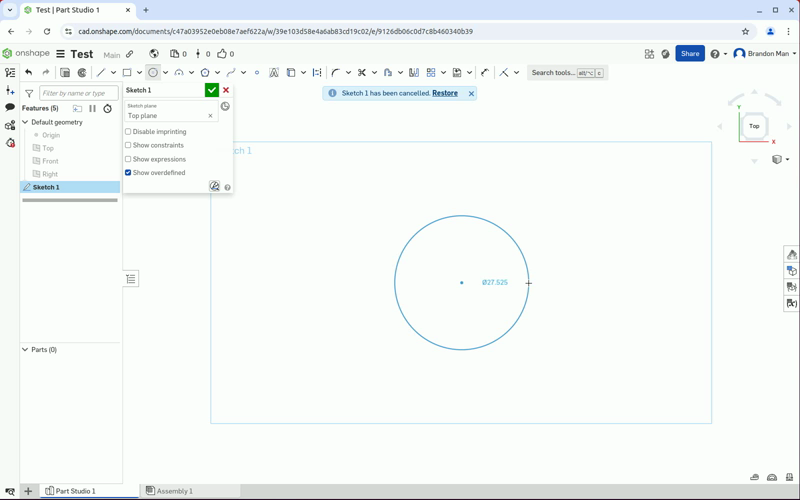
key(esc)
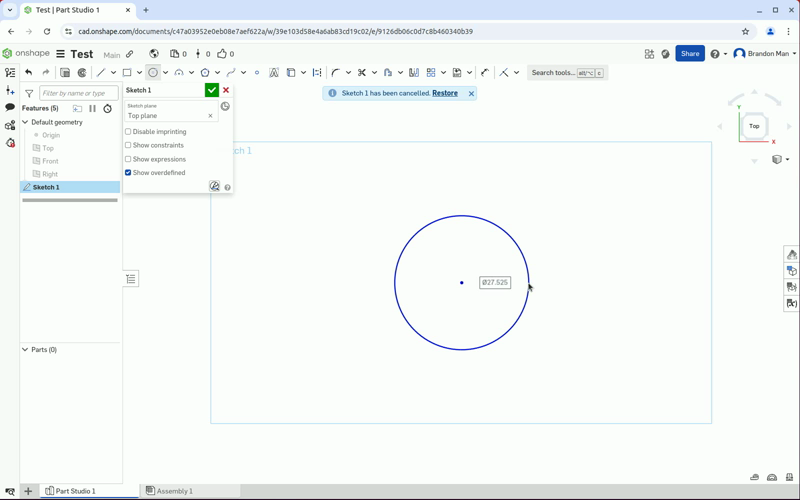
mouse_move(498, 277)
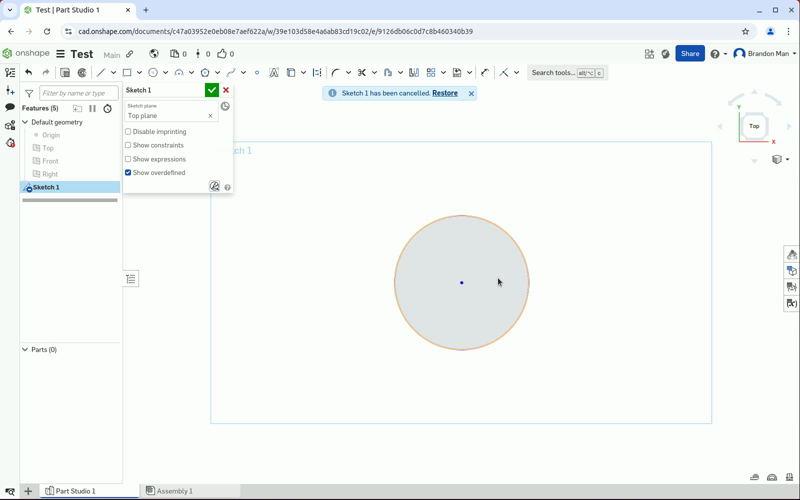
click(498, 277)
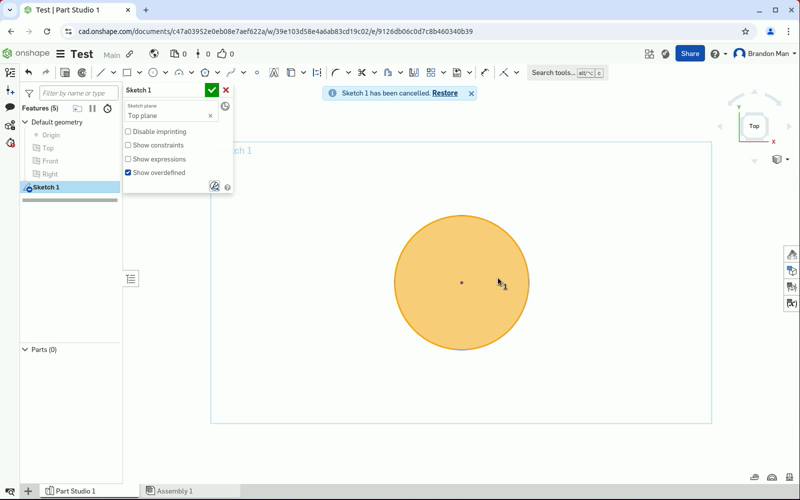
mouse_move(73, 352)
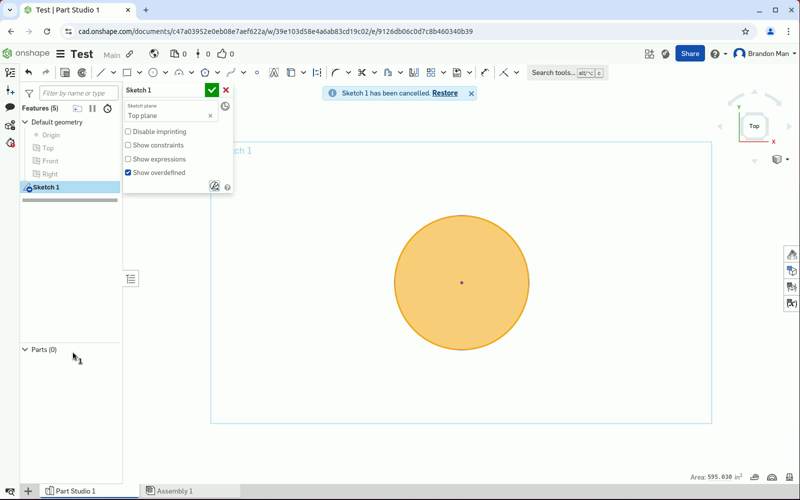
key(shift+y)
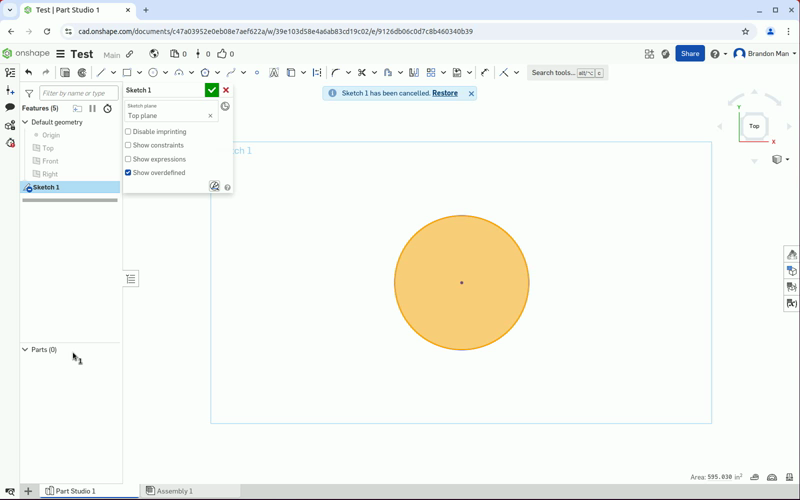
key(shift+e)
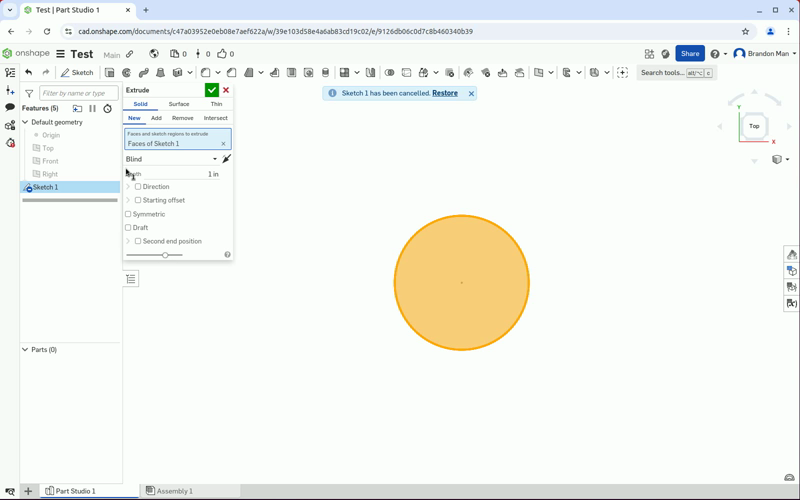
mouse_move(143, 106)
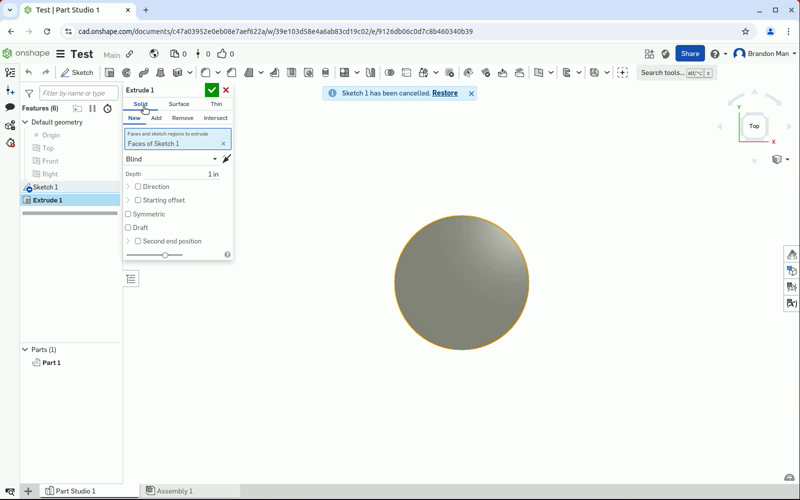
click(143, 106)
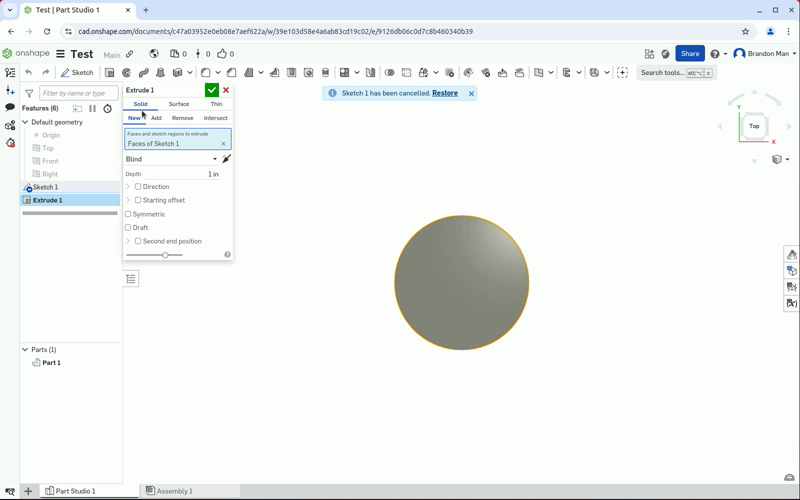
mouse_move(137, 120)
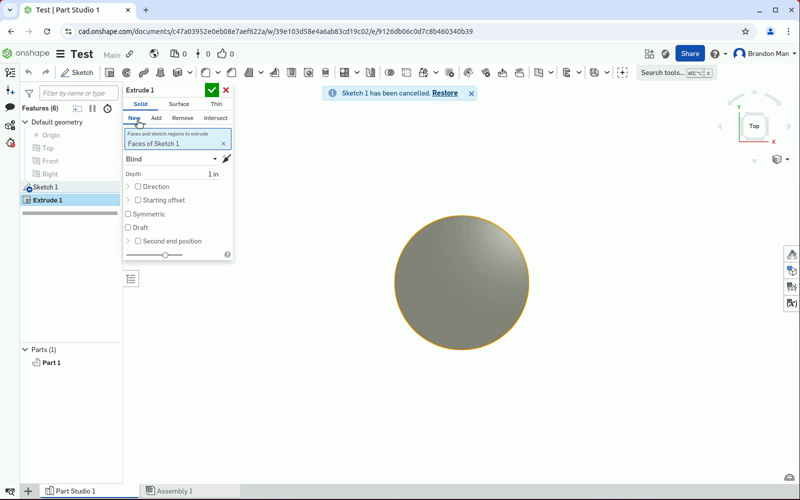
click(137, 120)
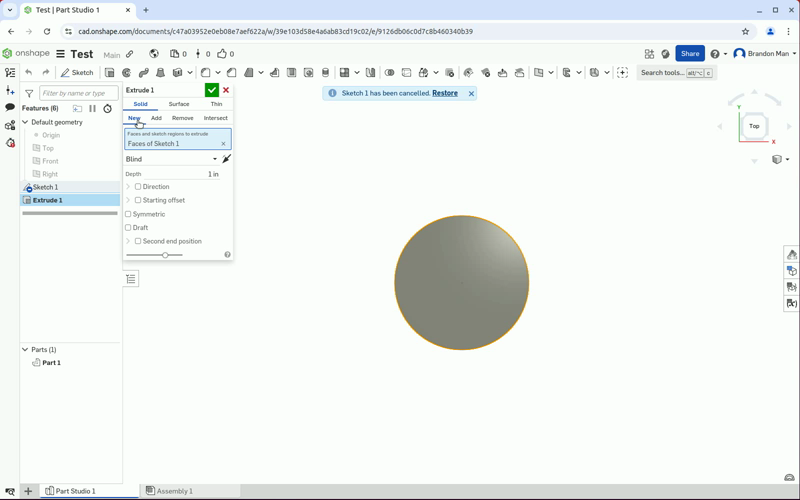
key(tab, 4)
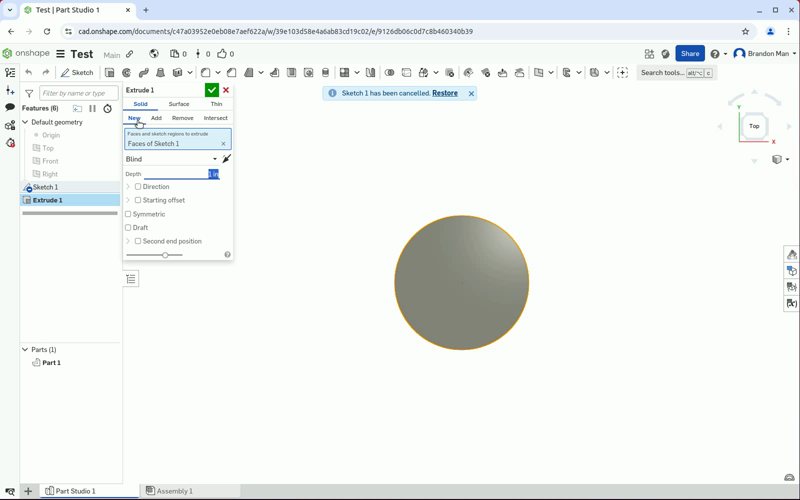
text(6.74)
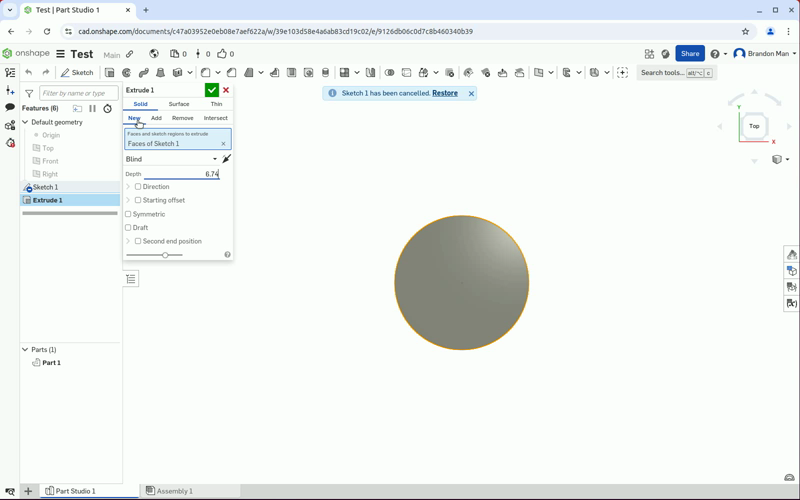
key(enter)
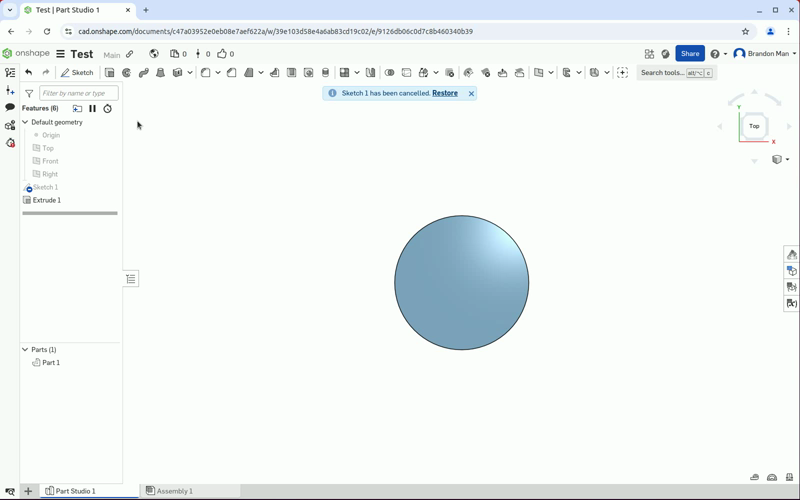
key(shift+h)
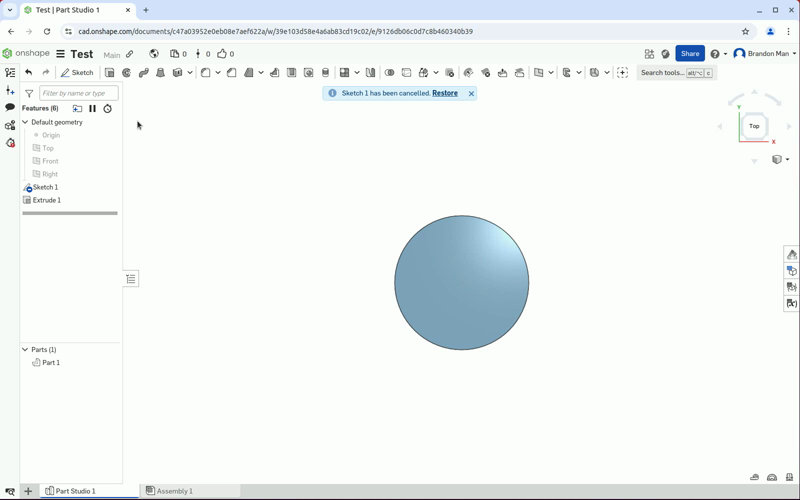
key(shift+h)
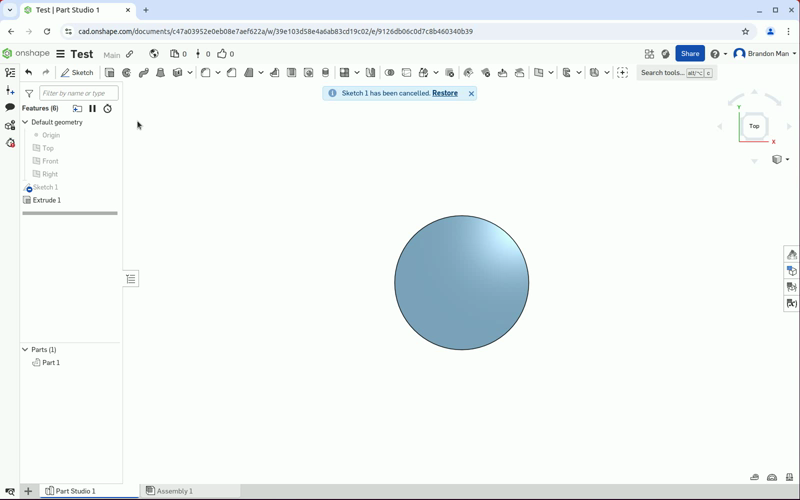
mouse_move(73, 189)
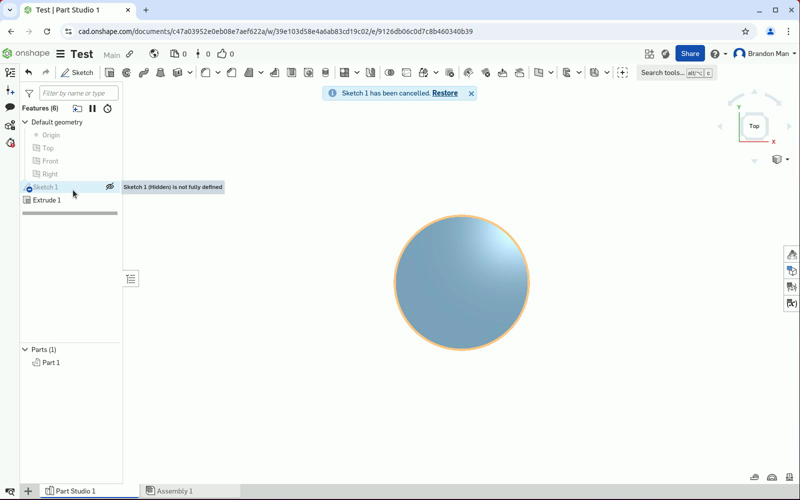
click(73, 189)
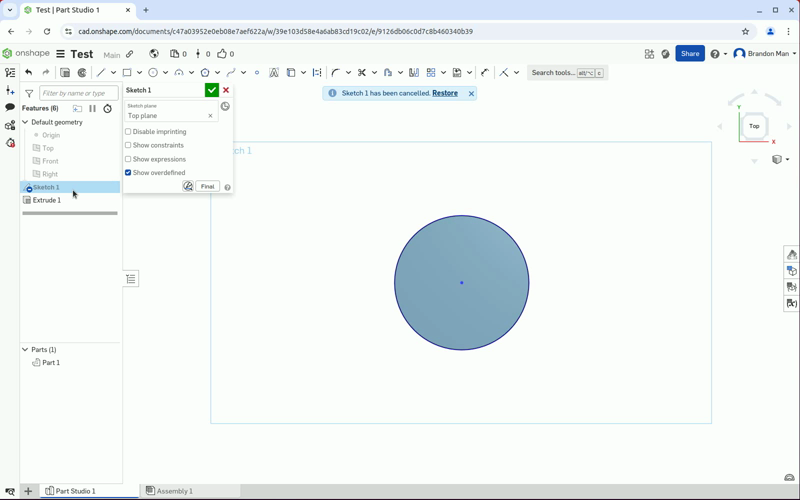
mouse_move(229, 92)
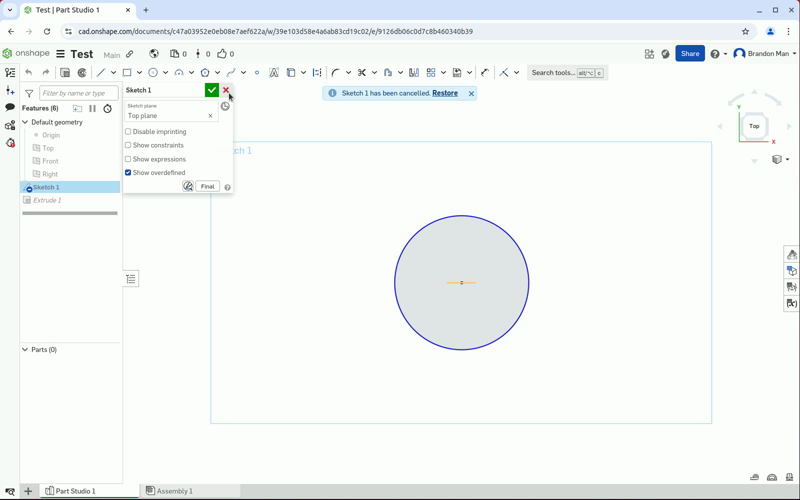
click(229, 92)
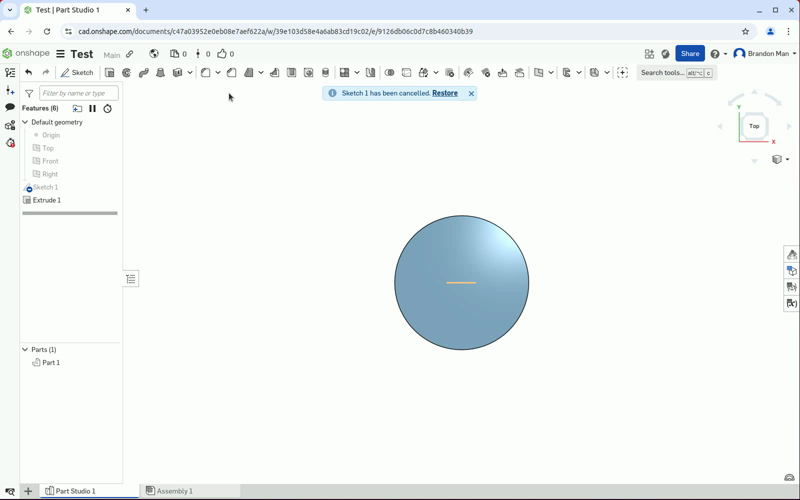
mouse_move(541, 75)
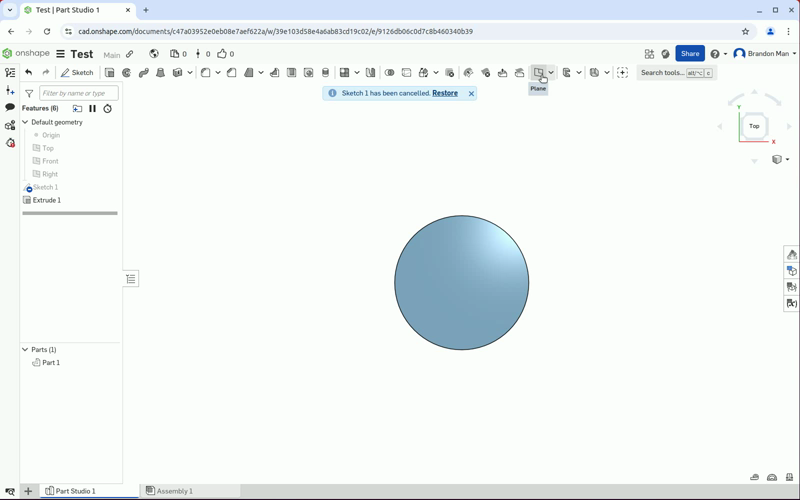
click(541, 75)
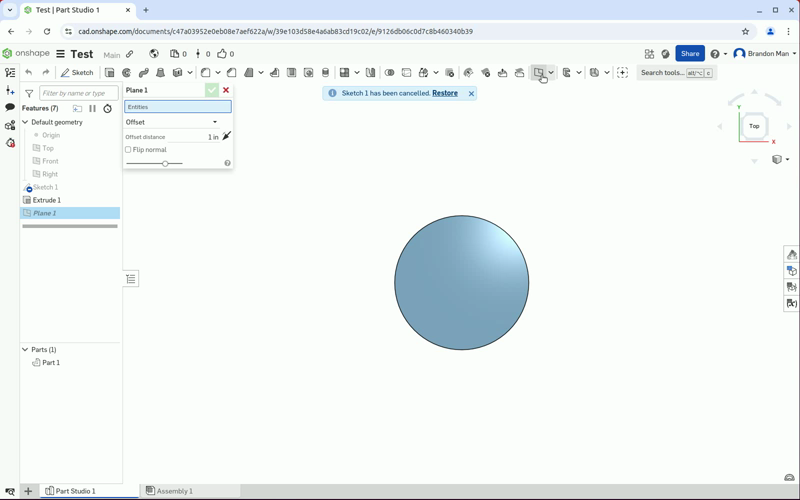
mouse_move(73, 150)
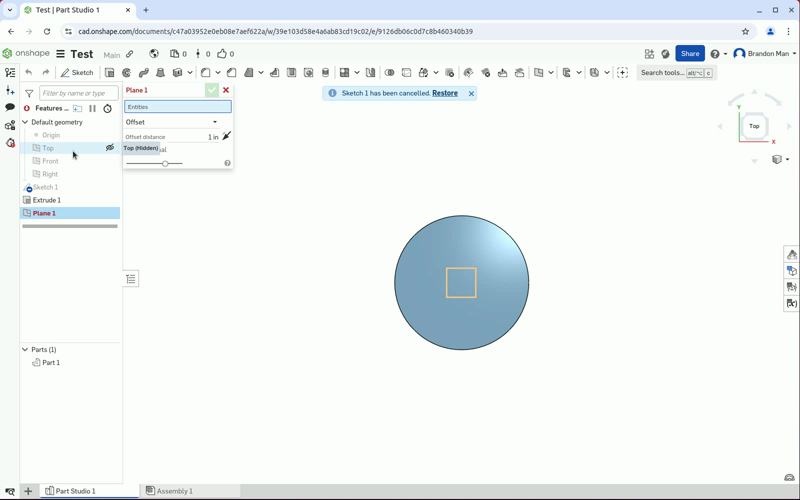
click(73, 150)
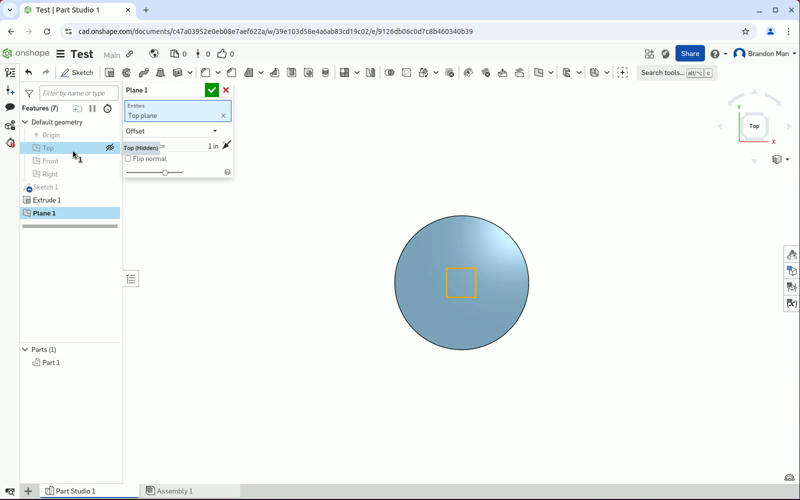
key(tab, 2)
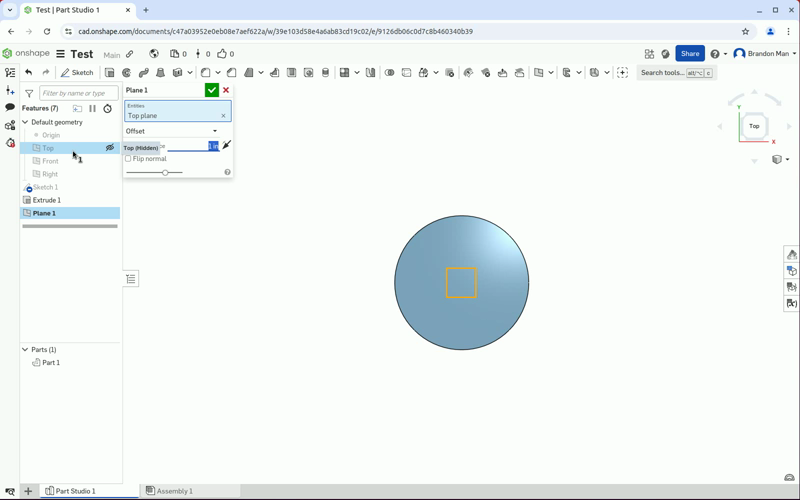
text(6.748)
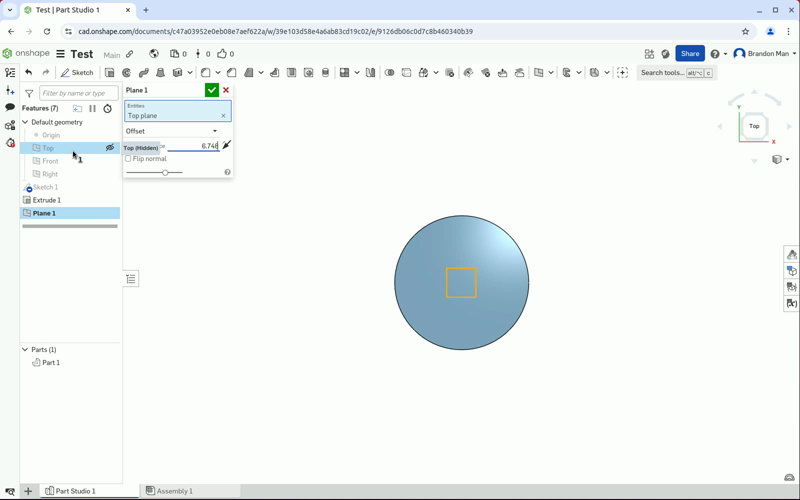
key(enter, 2)
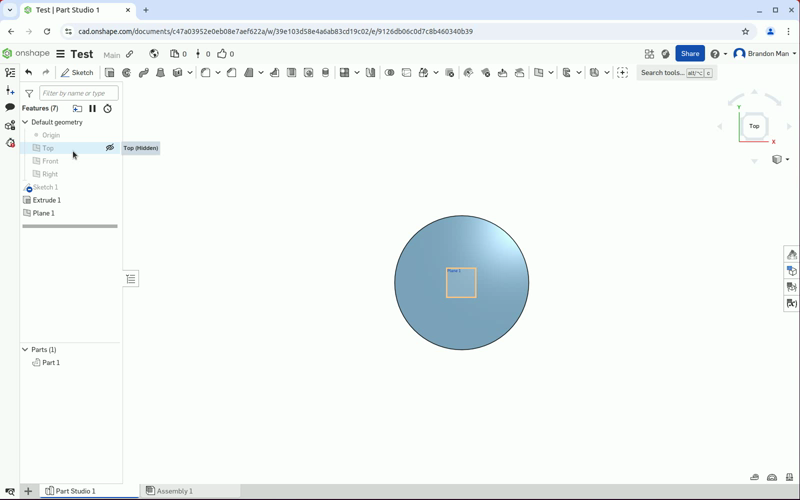
key(shift+s)
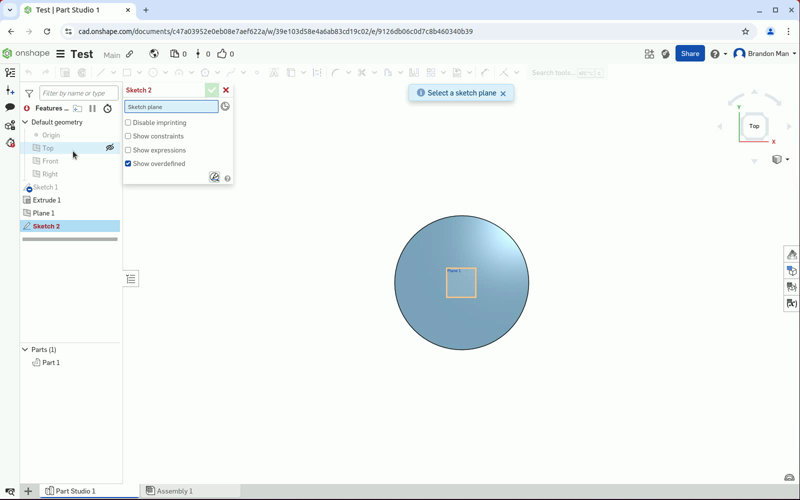
mouse_move(73, 215)
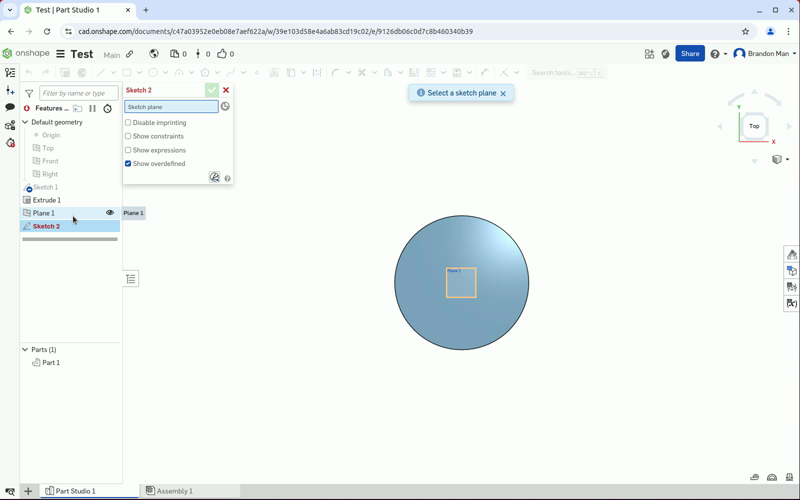
click(73, 215)
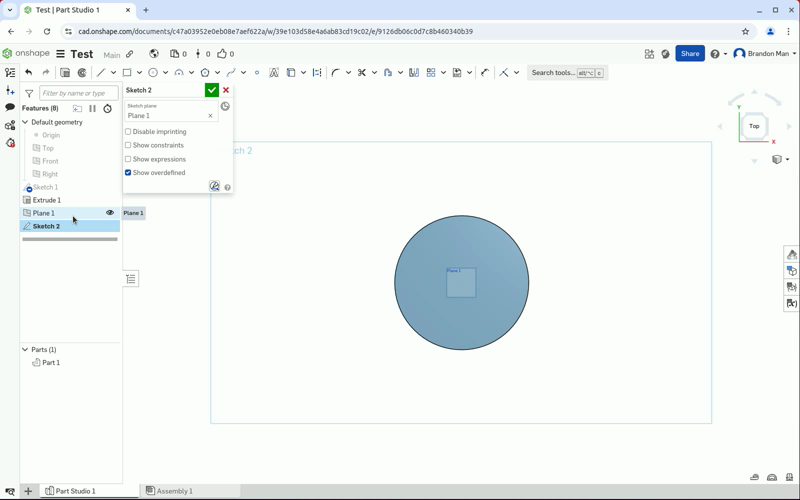
mouse_move(73, 352)
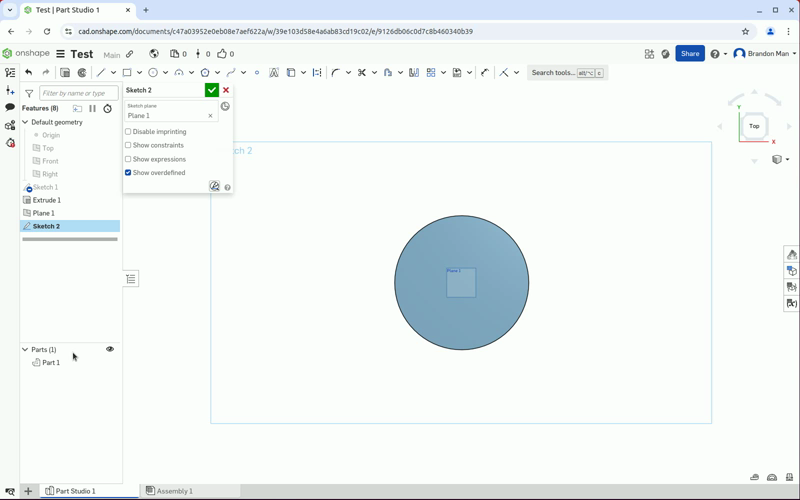
key(y)
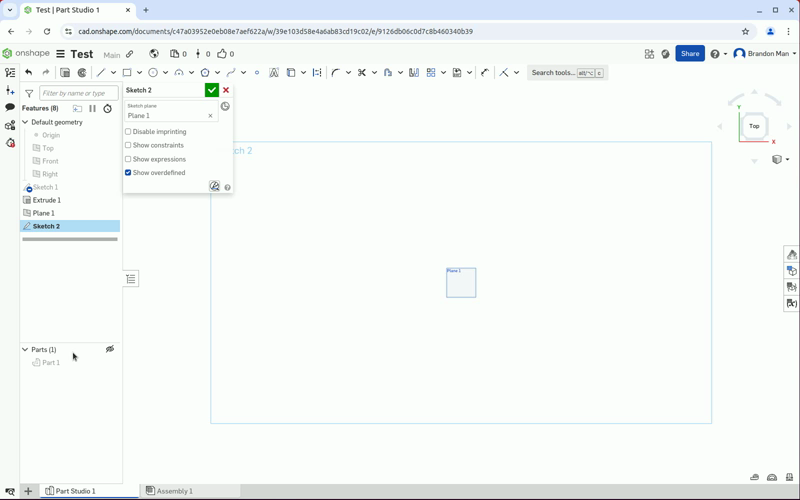
key(c)
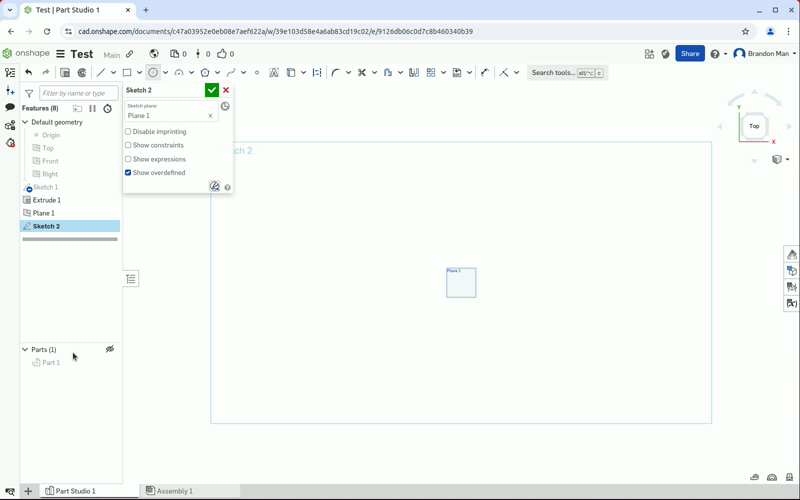
key_down(shift)
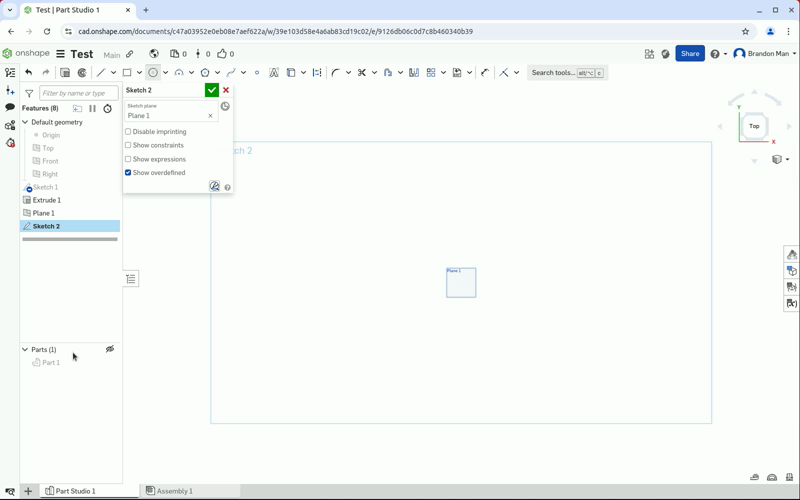
mouse_move(461, 282)
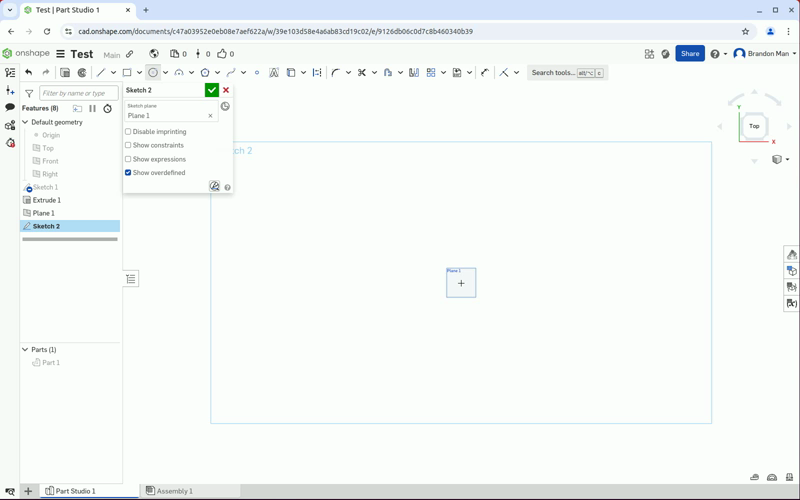
click(461, 282)
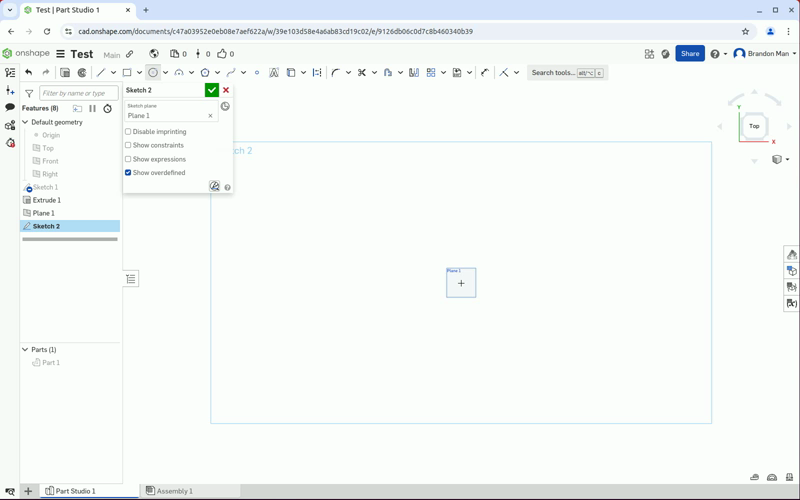
key_up(shift)
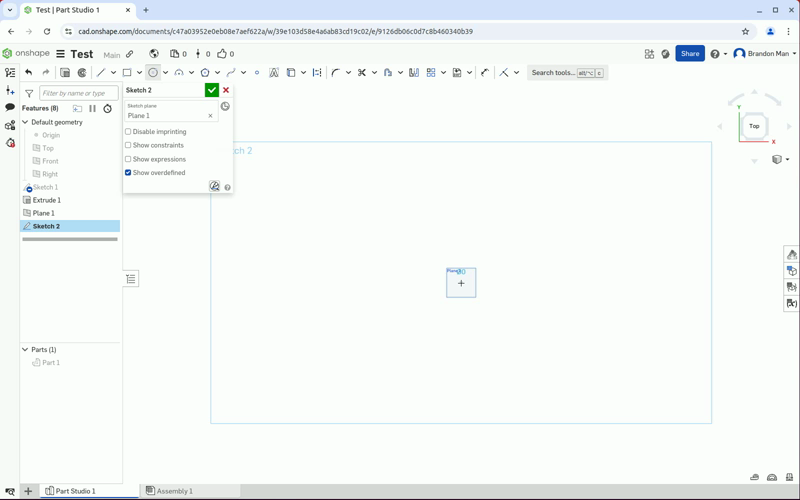
mouse_move(507, 282)
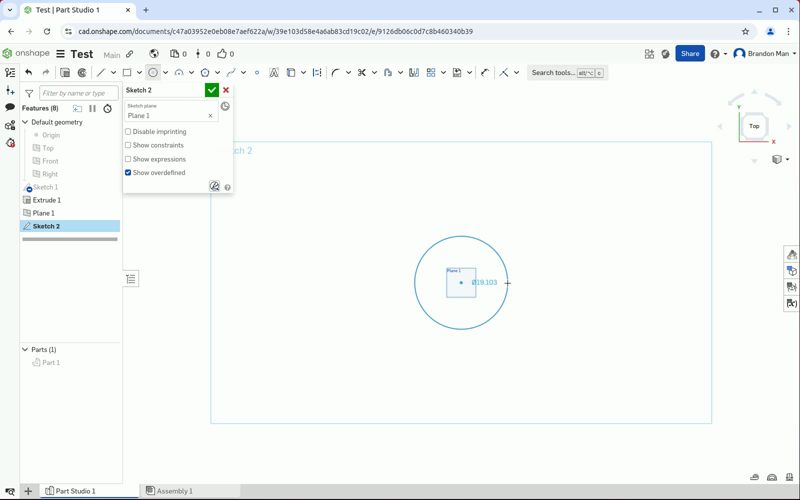
click(507, 282)
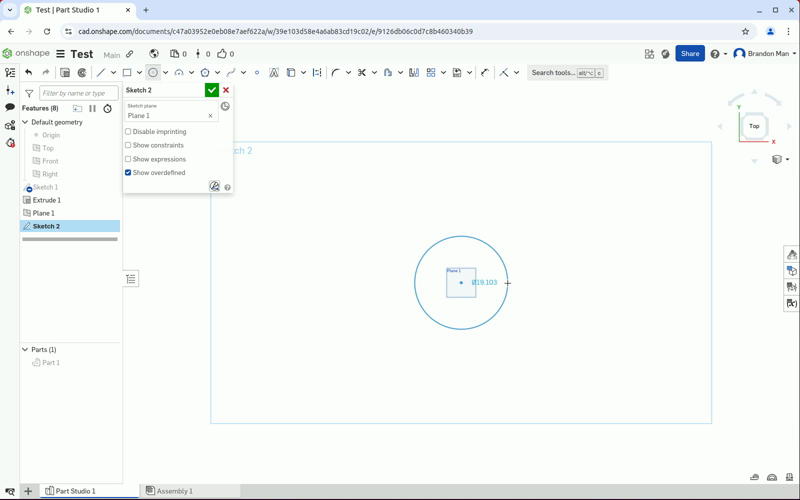
key(esc)
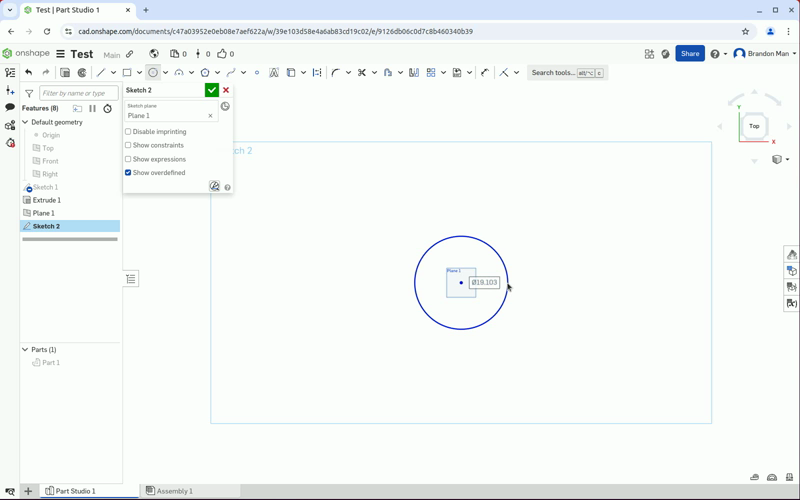
mouse_move(422, 286)
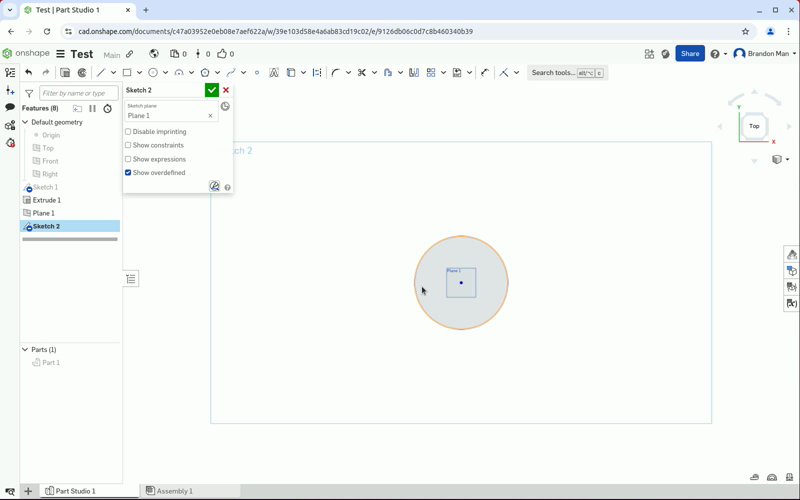
click(422, 286)
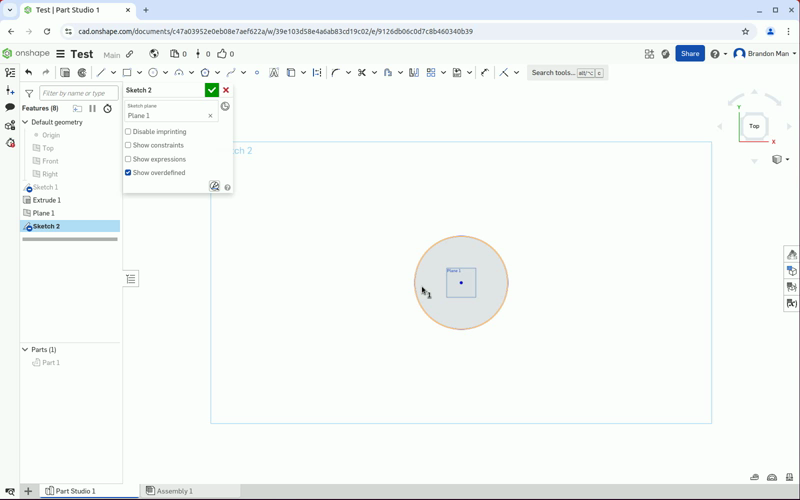
mouse_move(73, 352)
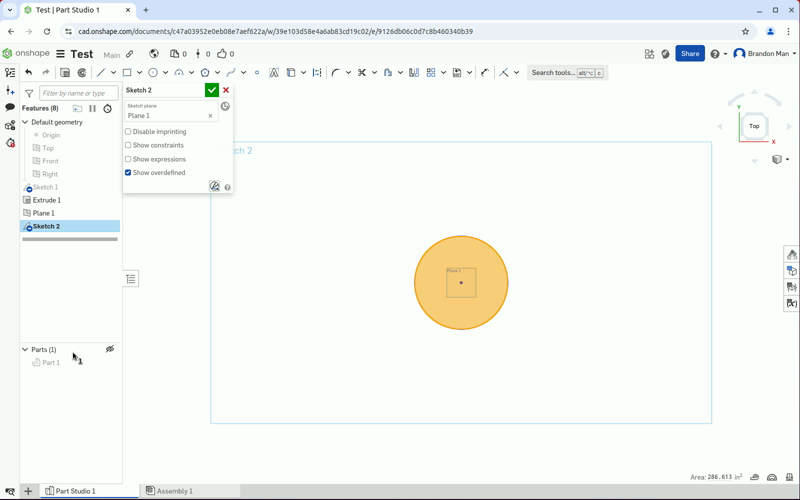
key(shift+y)
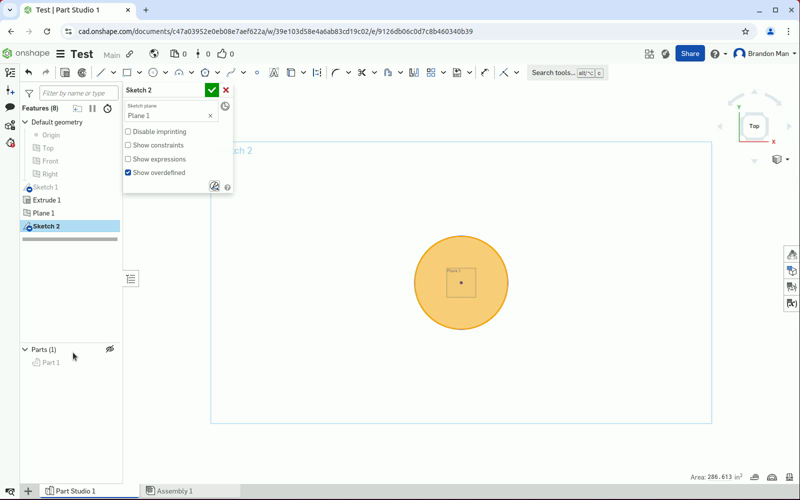
key(shift+e)
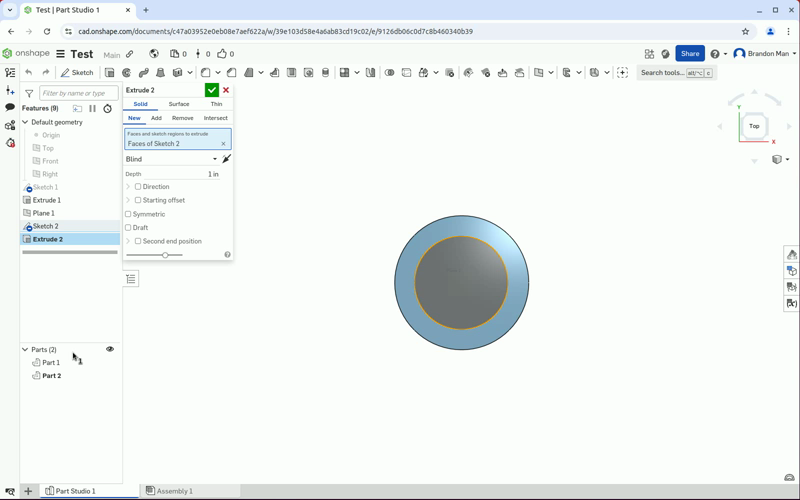
mouse_move(143, 106)
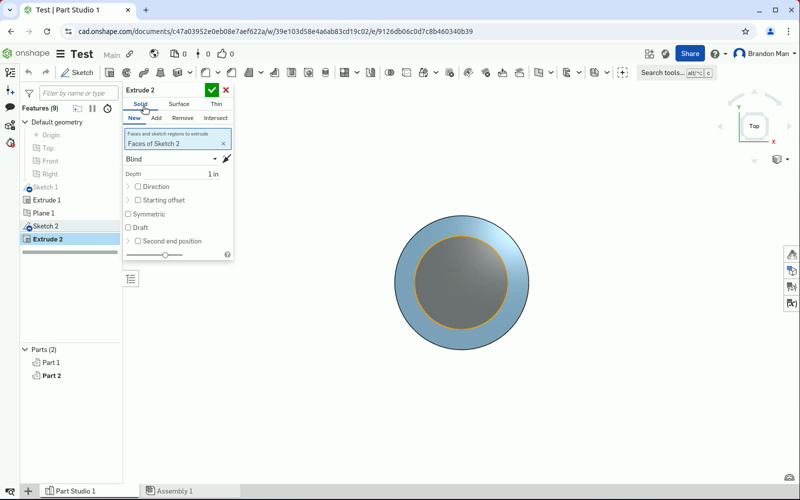
click(143, 106)
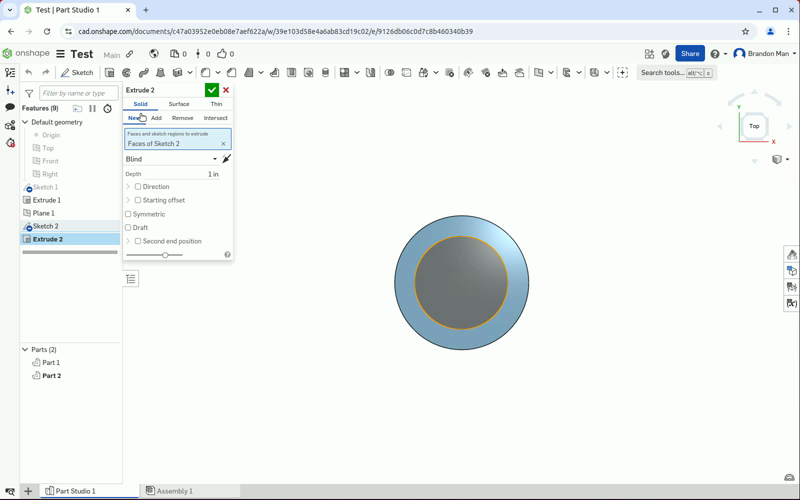
mouse_move(137, 120)
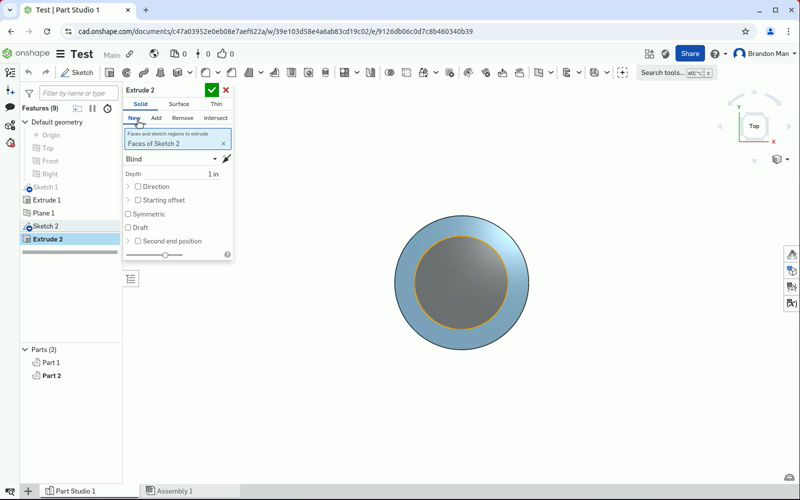
click(137, 120)
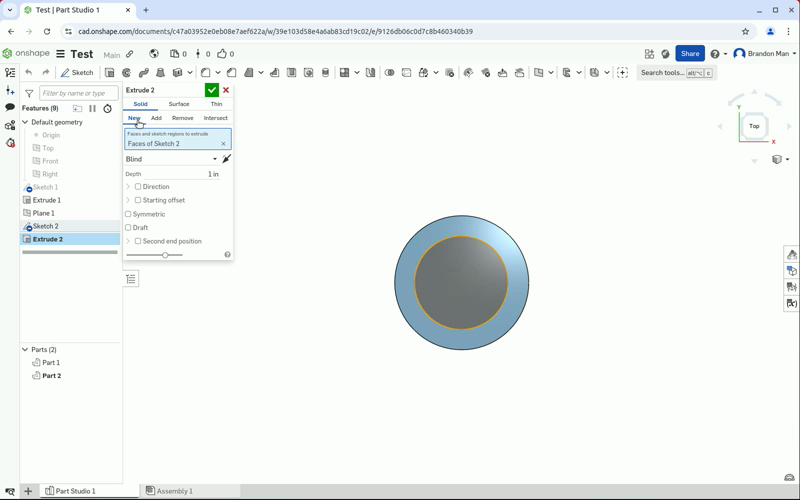
key(tab, 4)
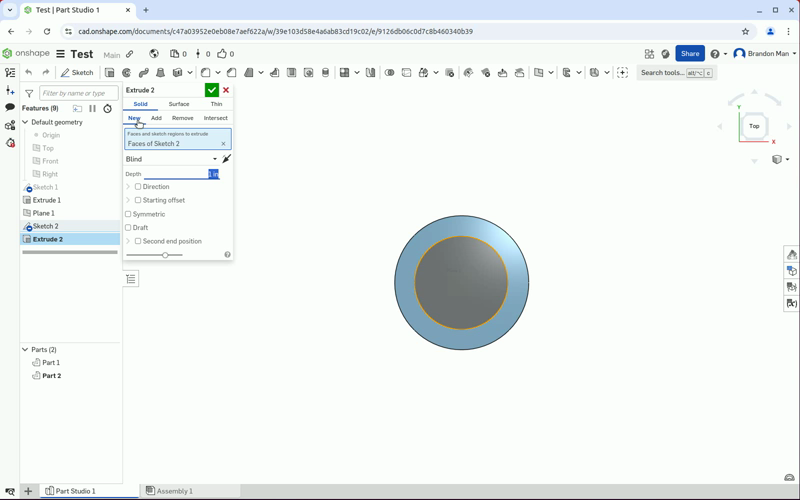
text(16.368)
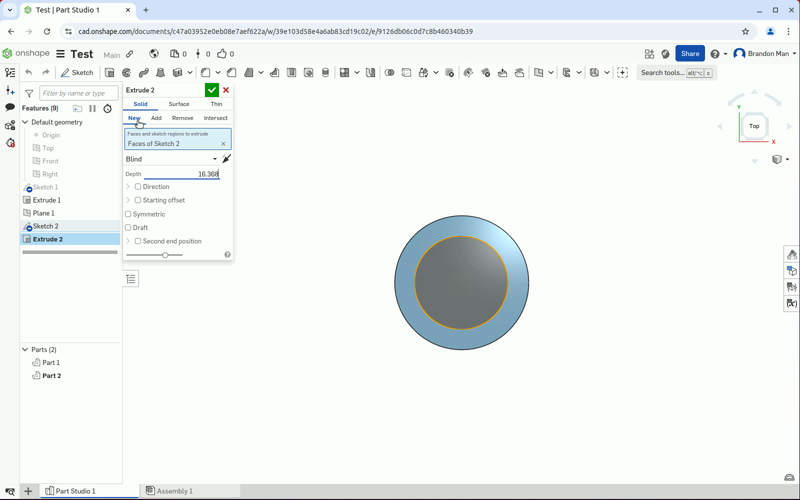
key(enter)
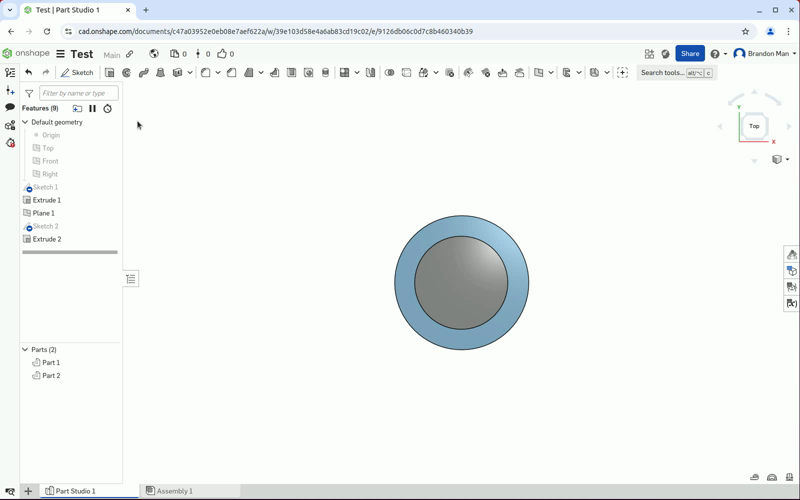
key(shift+h)
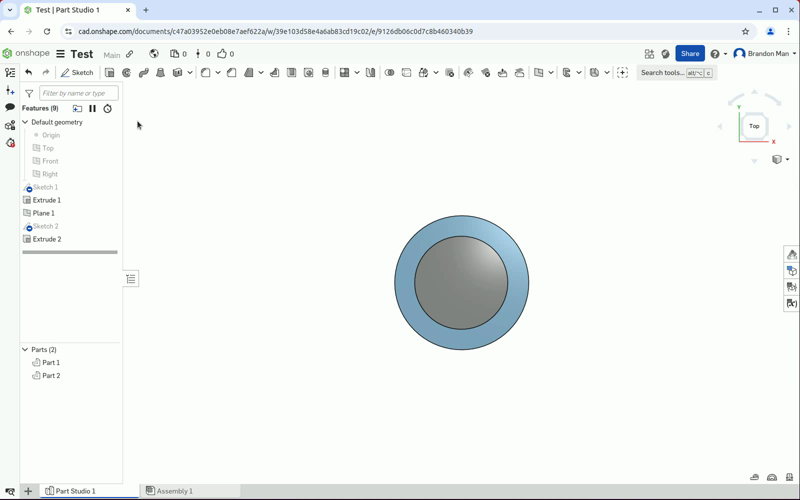
key(shift+h)
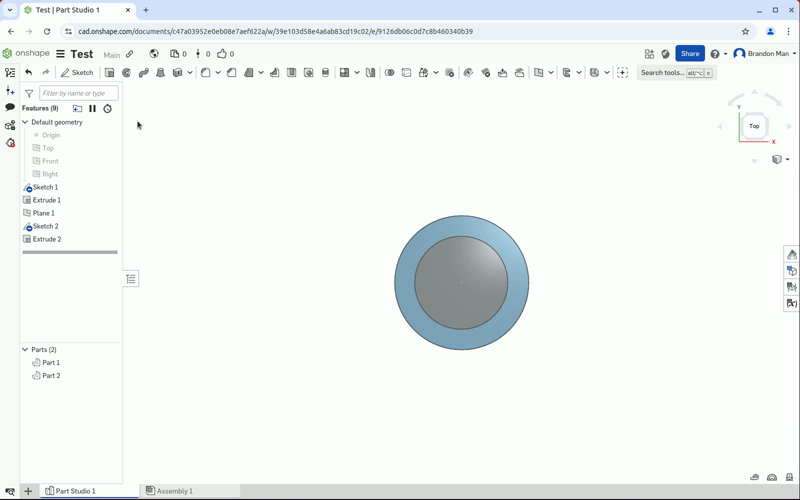
key(shift+7)
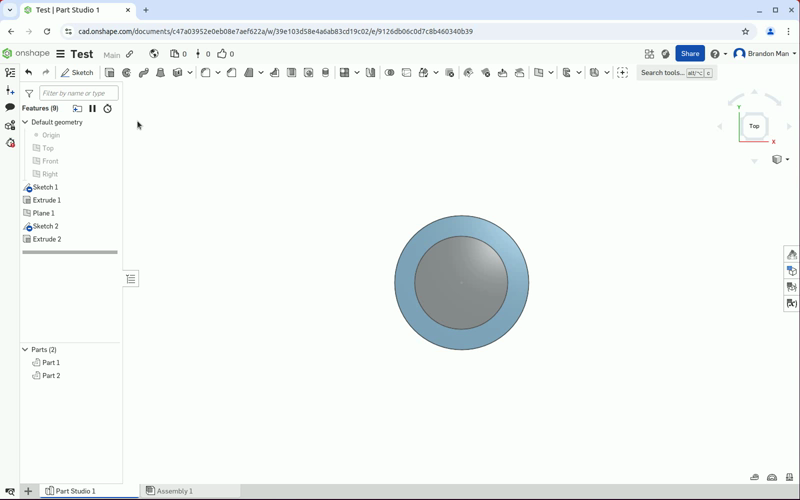
key(up, 3)
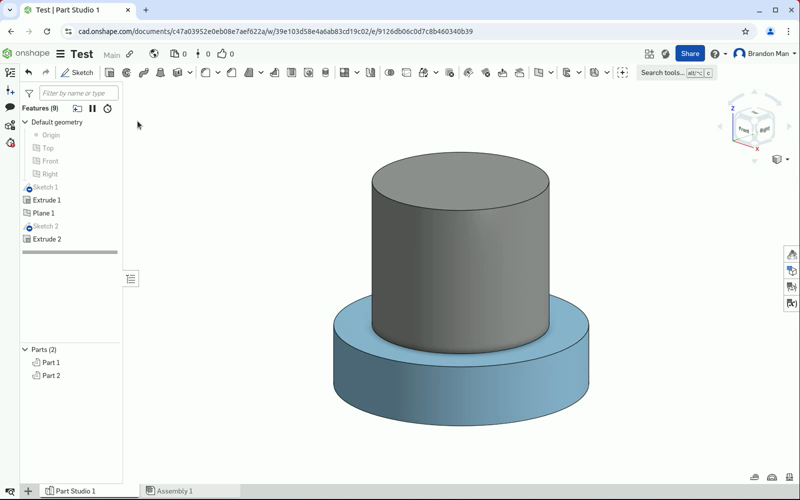
key(left, 3)
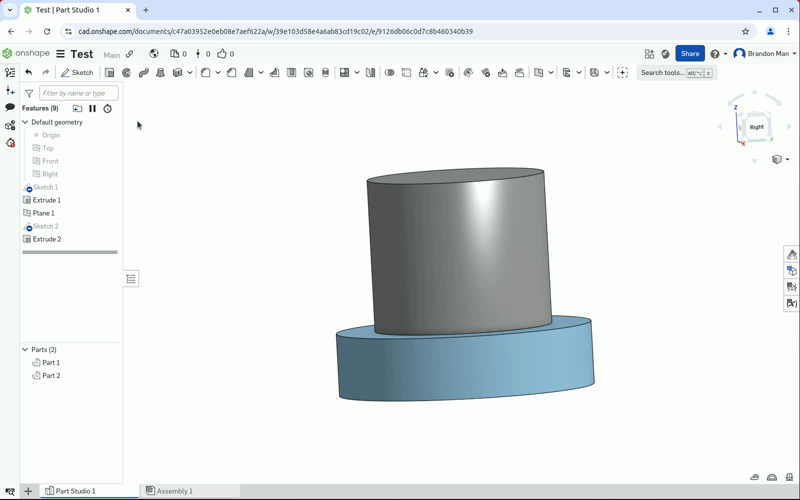
key(right, 3)
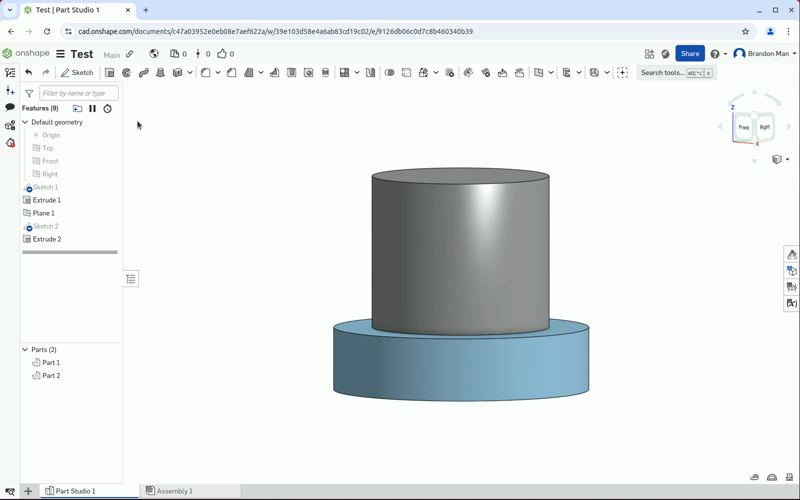
key(down, 3)
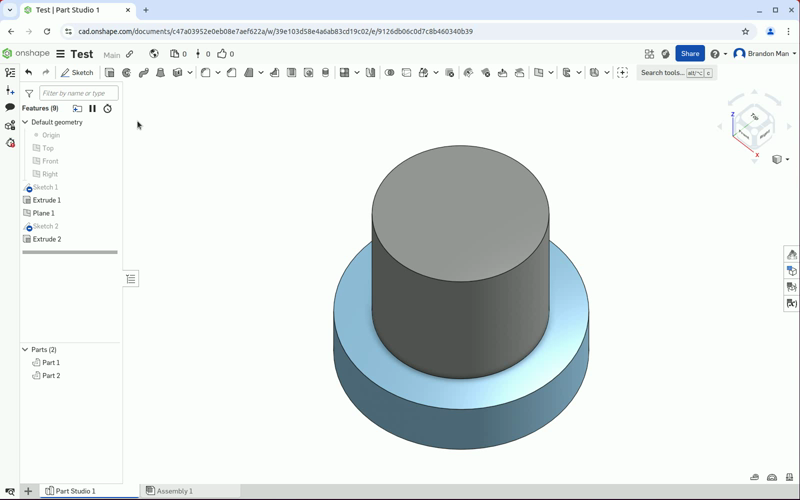
mouse_move(73, 189)
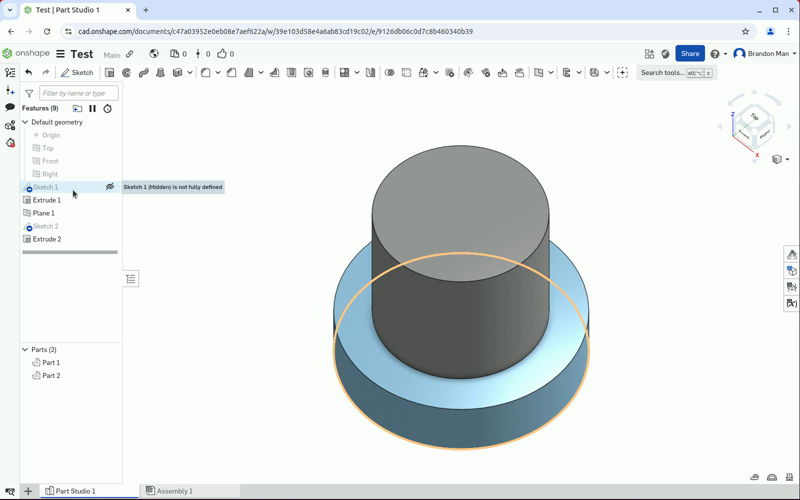
click(73, 189)